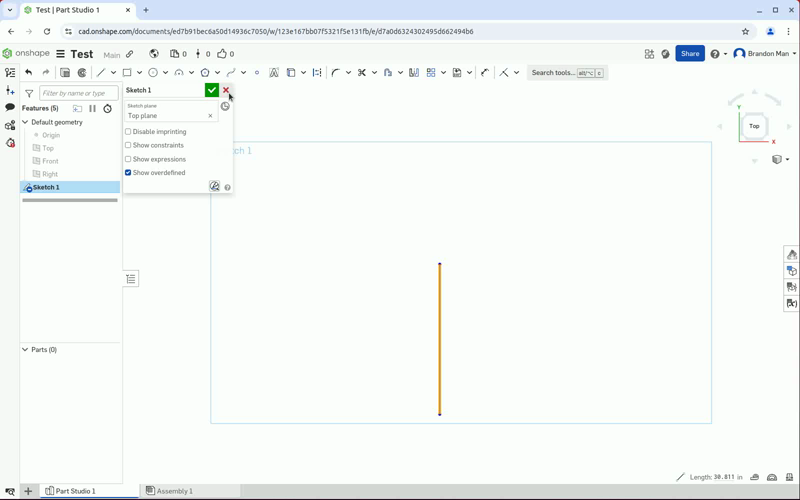
key(shift+h)
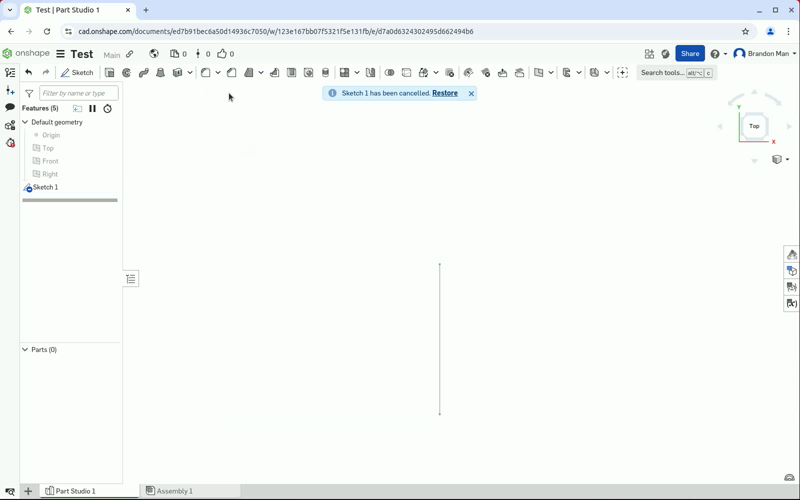
key(shift+s)
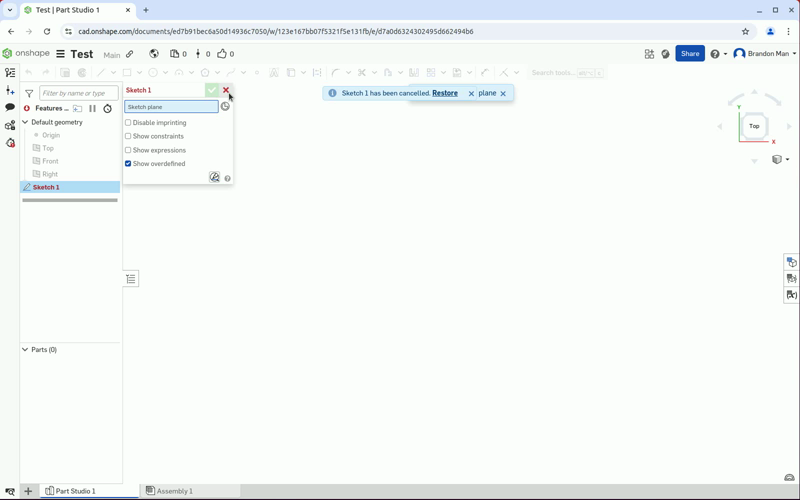
mouse_move(73, 150)
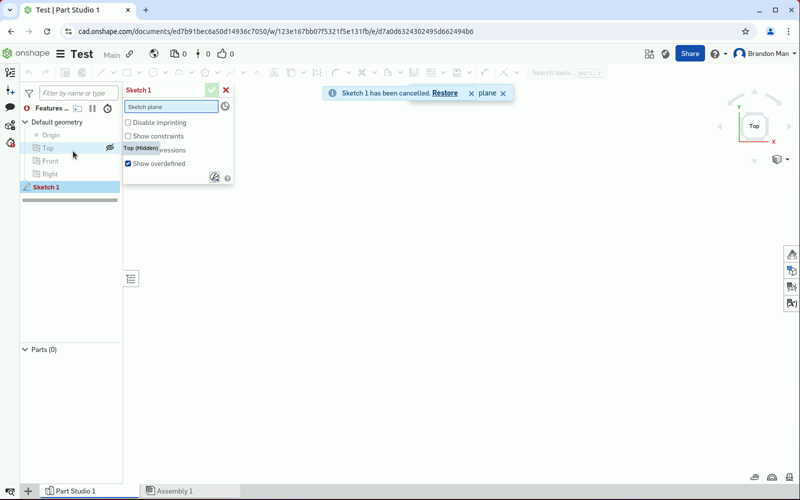
click(73, 150)
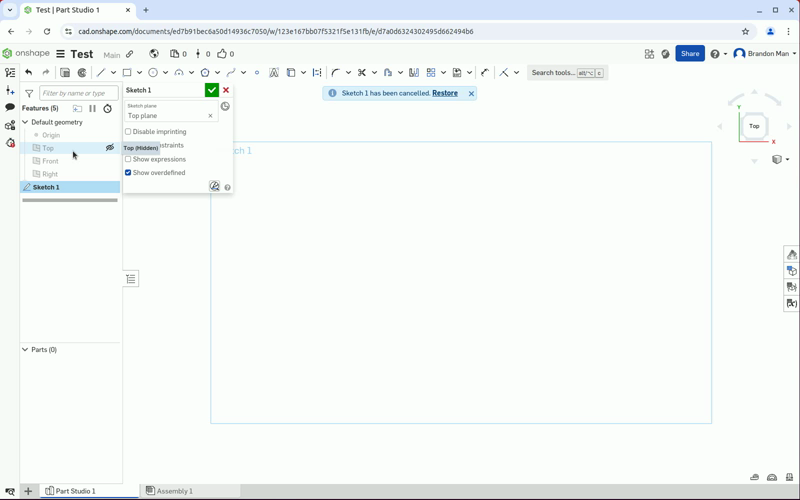
mouse_move(73, 352)
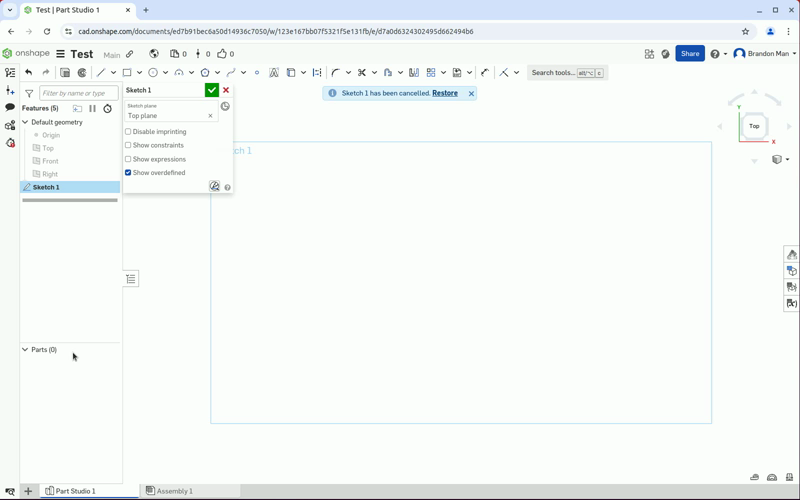
key(y)
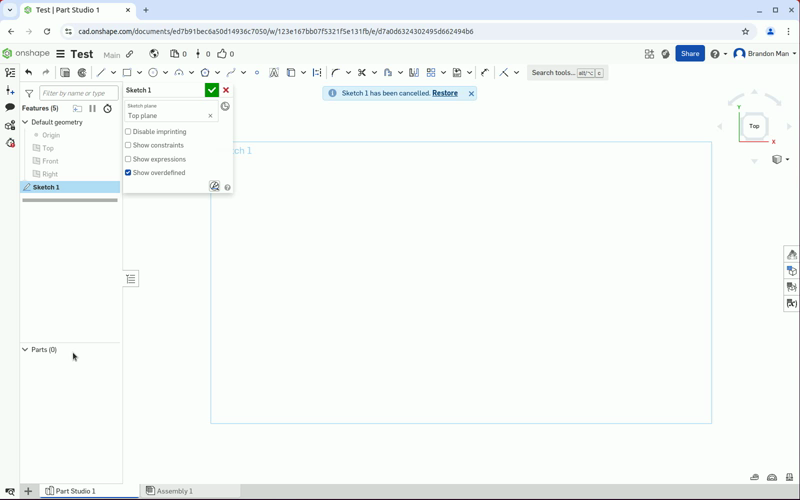
key(l)
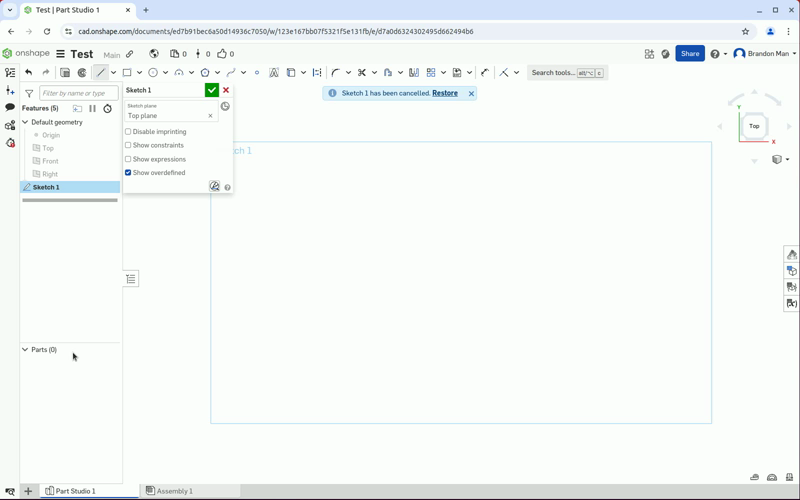
key_down(shift)
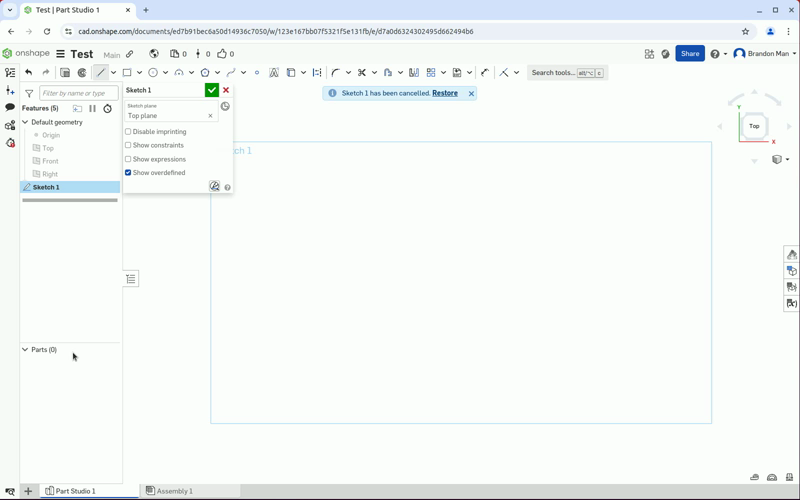
mouse_move(420, 312)
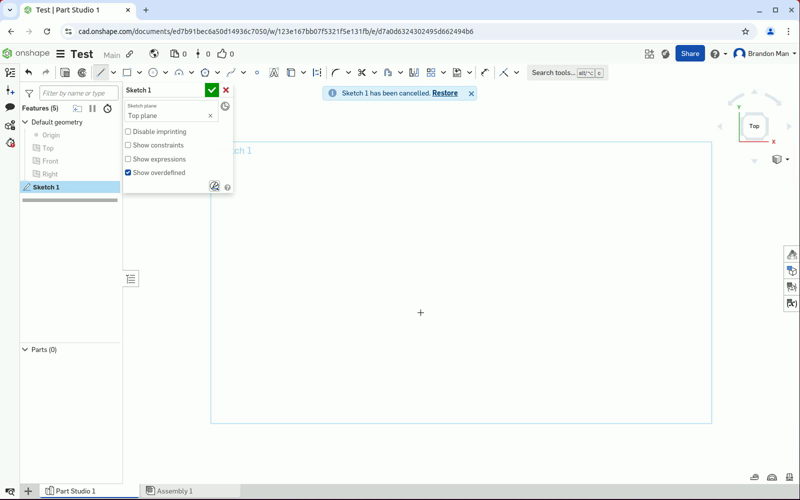
click(420, 312)
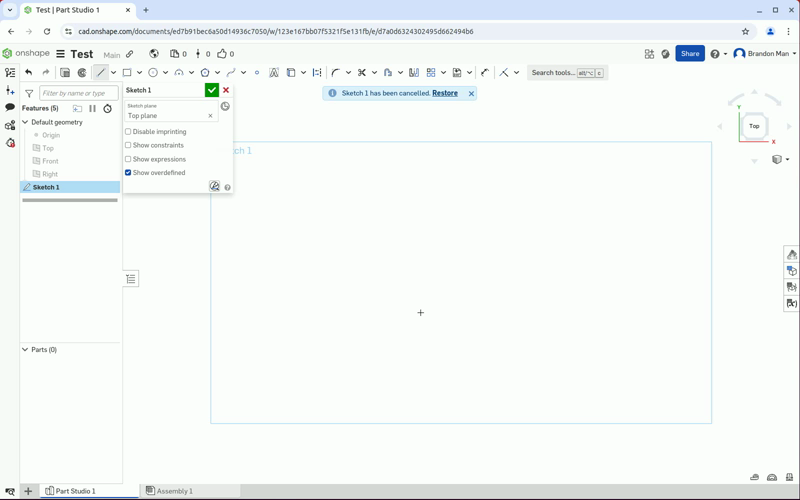
key_up(shift)
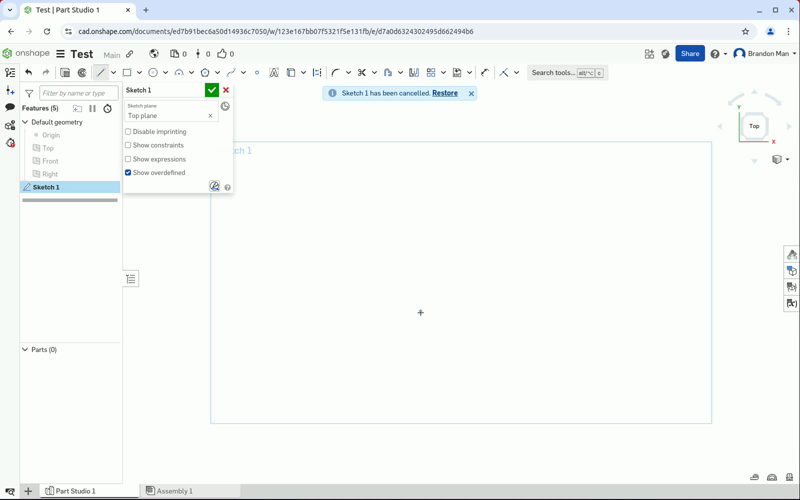
key_down(shift)
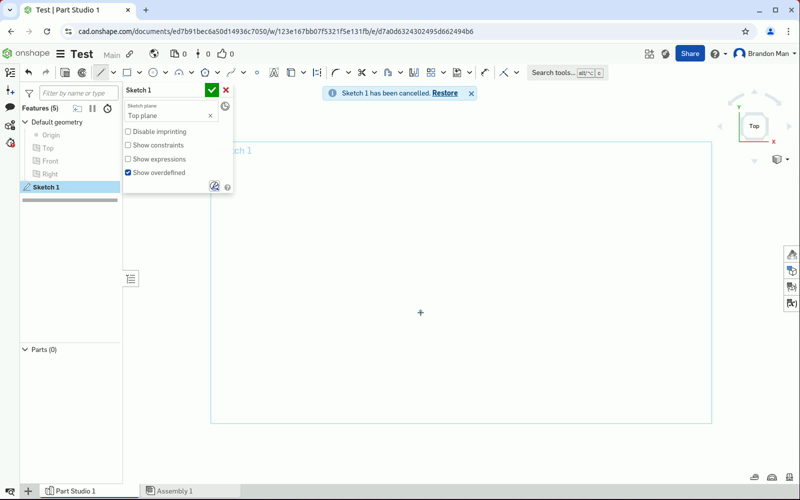
mouse_move(501, 312)
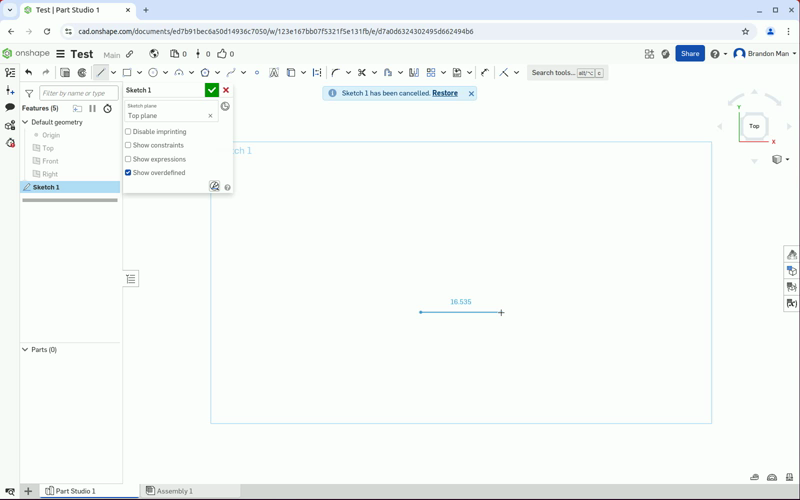
click(501, 312)
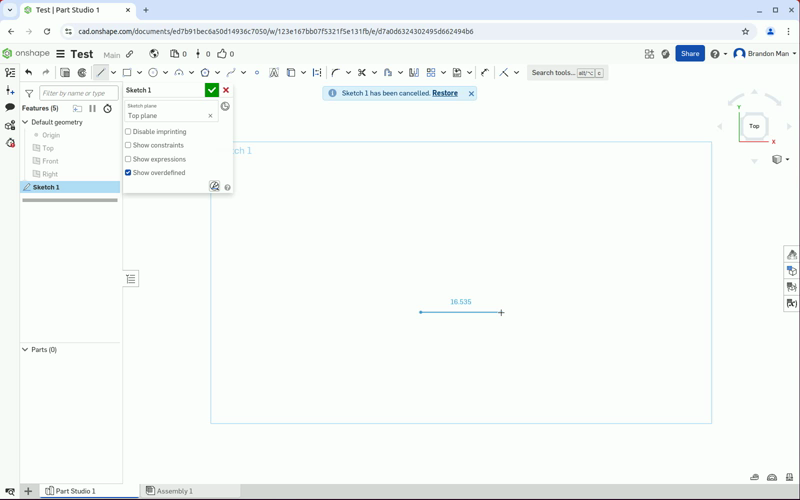
key_up(shift)
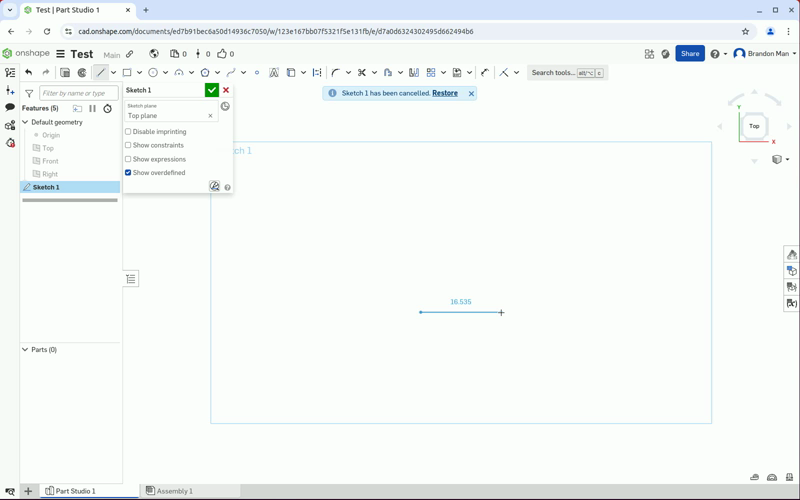
key_down(shift)
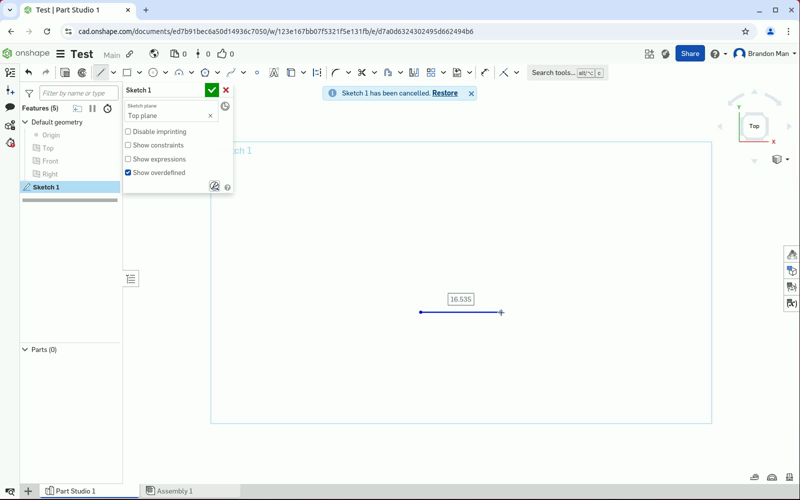
mouse_move(501, 232)
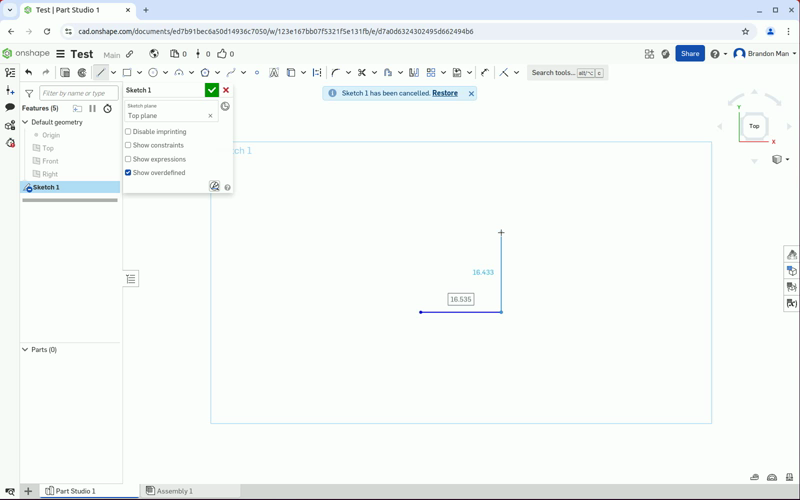
click(501, 232)
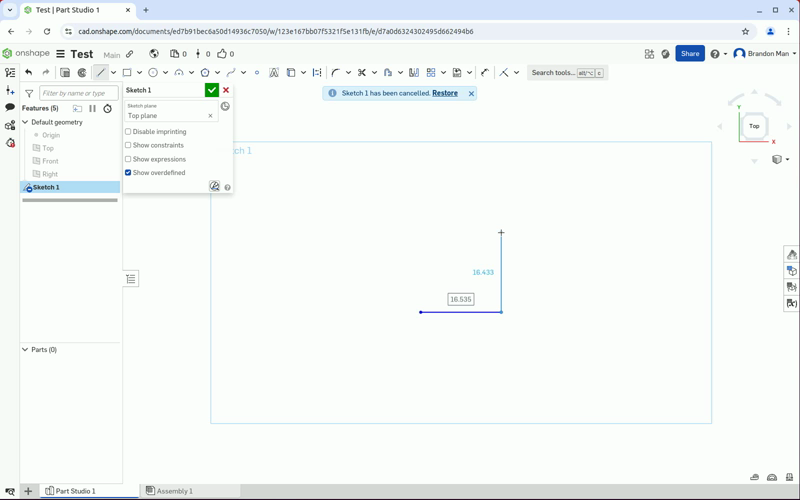
key_up(shift)
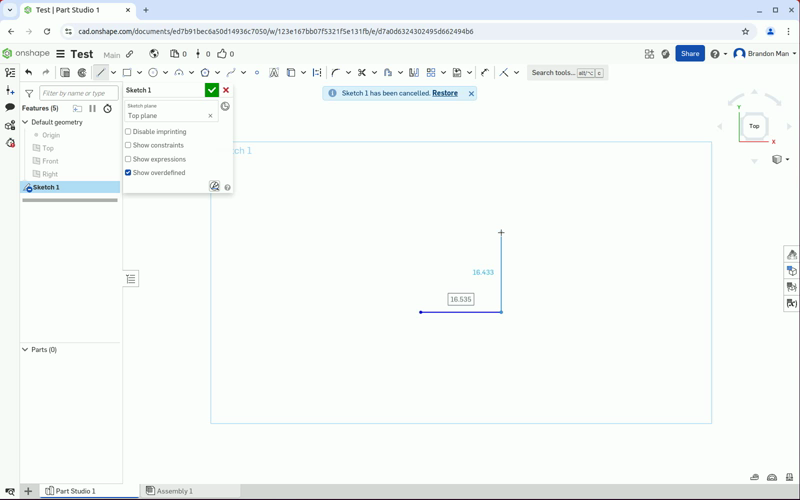
key_down(shift)
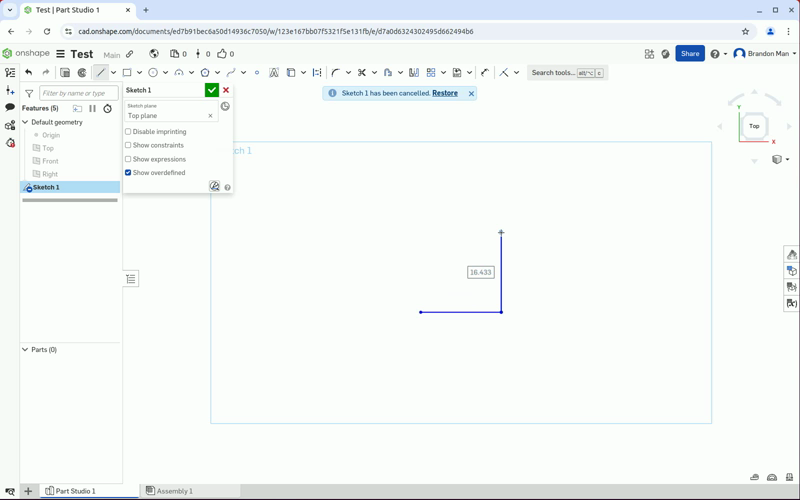
mouse_move(420, 232)
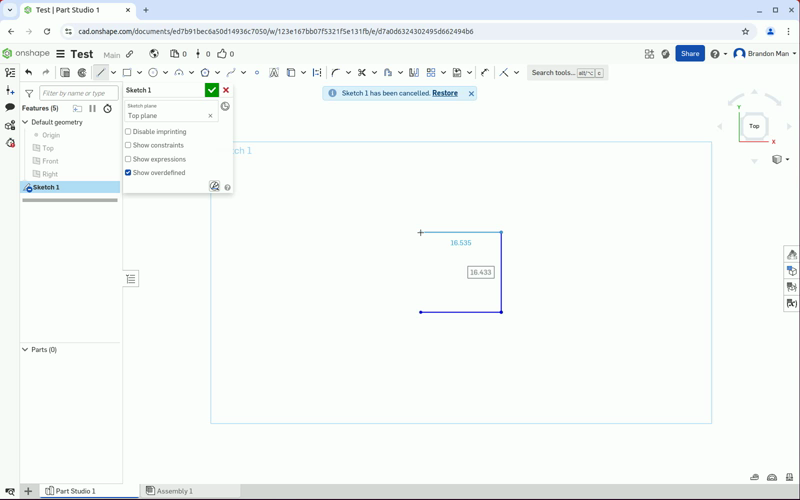
click(420, 232)
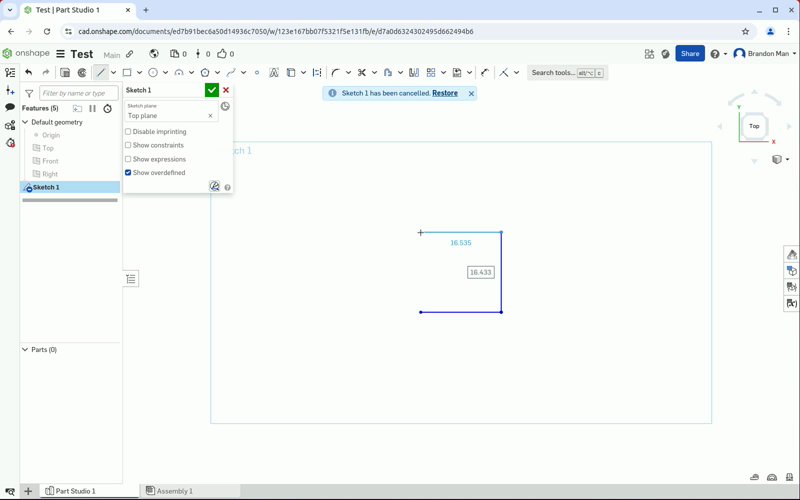
key_up(shift)
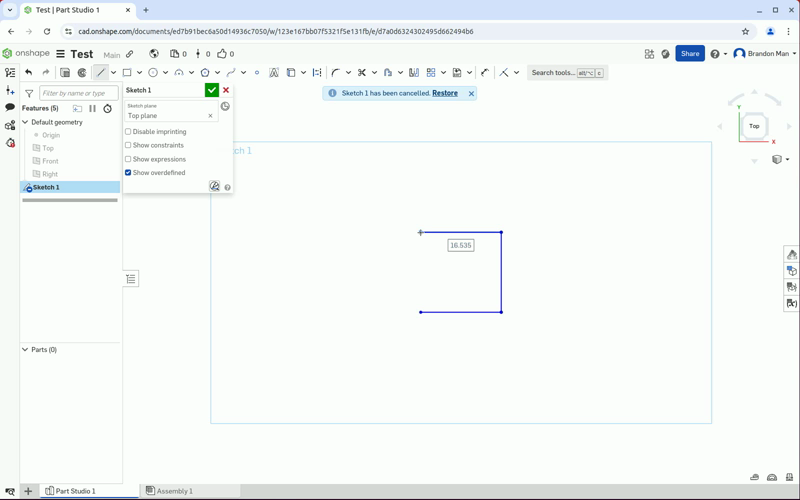
key_down(shift)
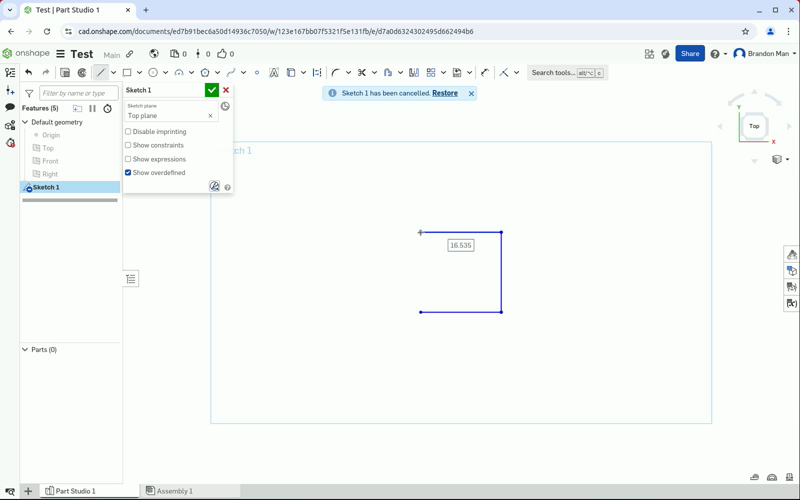
mouse_move(420, 312)
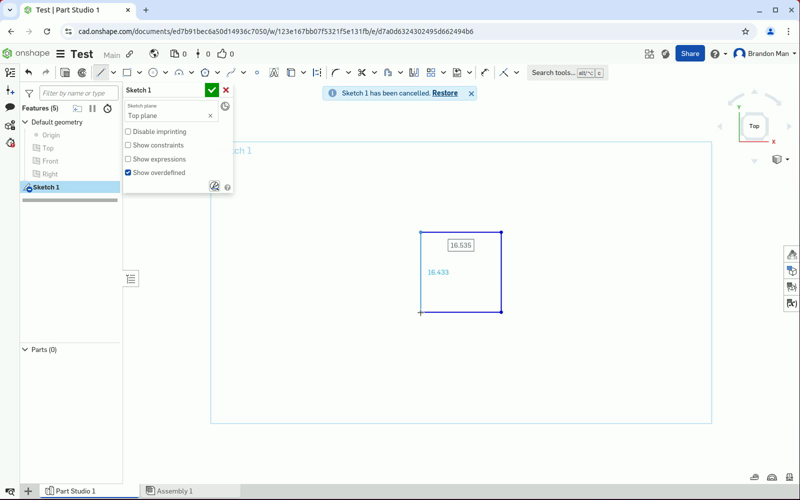
key_up(shift)
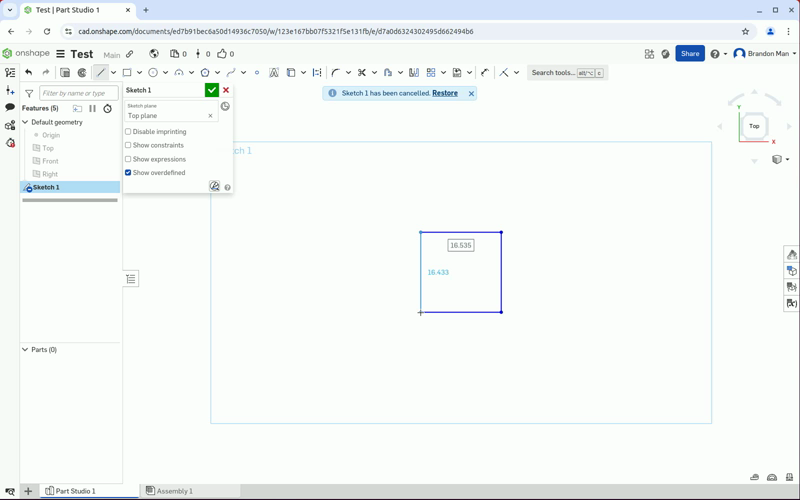
click(420, 312)
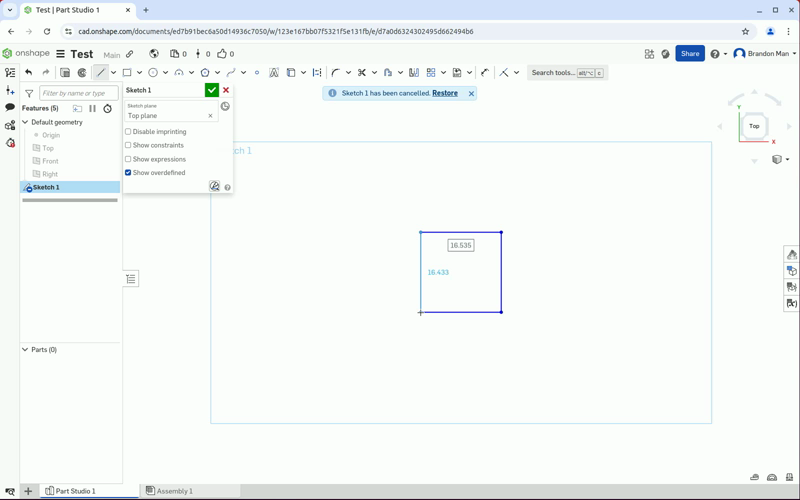
key(esc)
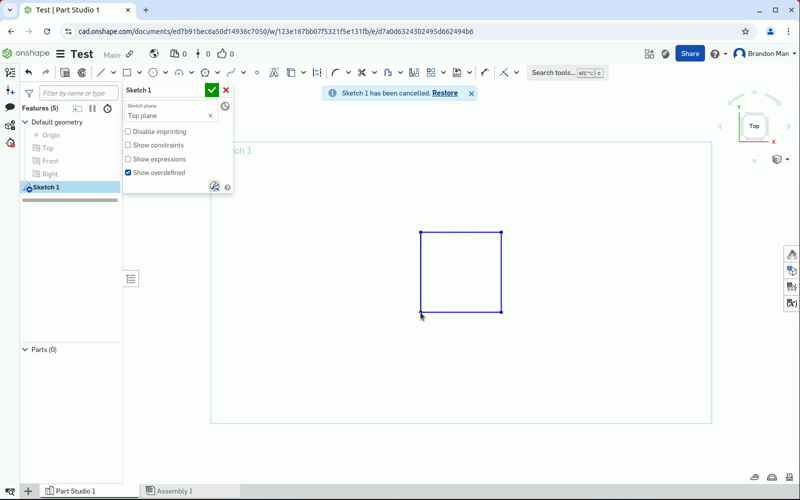
mouse_move(443, 272)
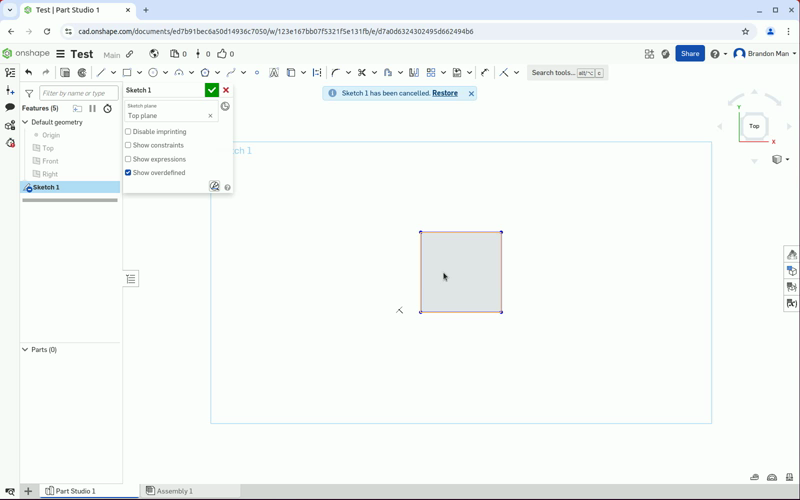
click(443, 272)
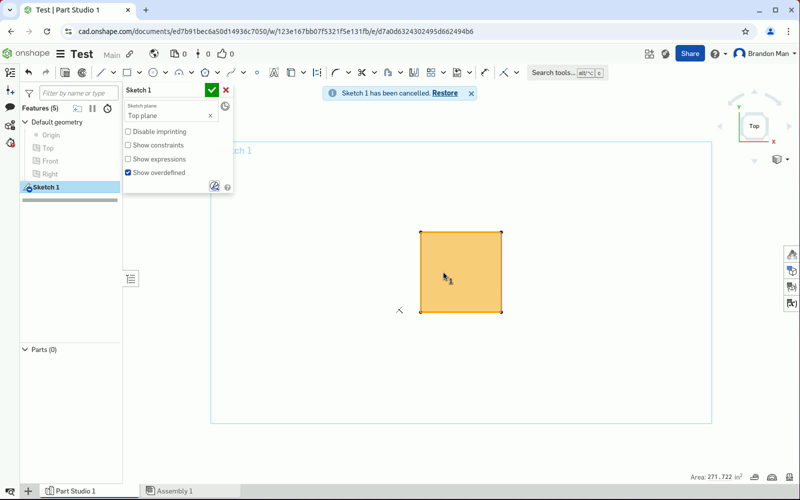
mouse_move(73, 352)
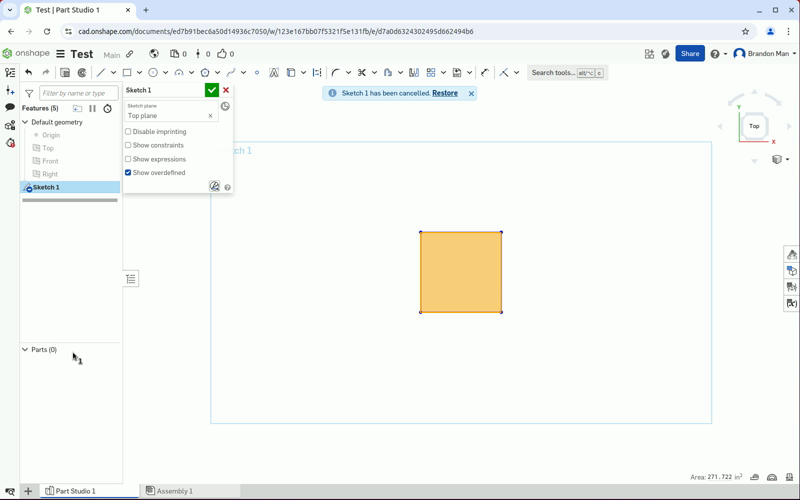
key(shift+y)
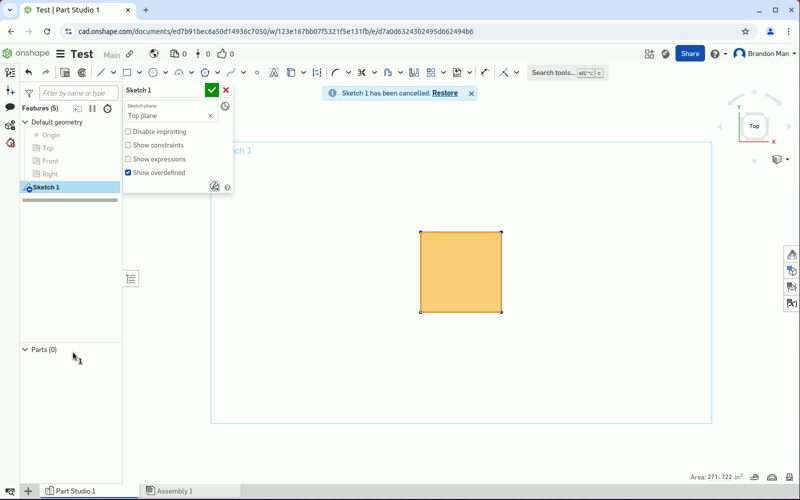
key(shift+e)
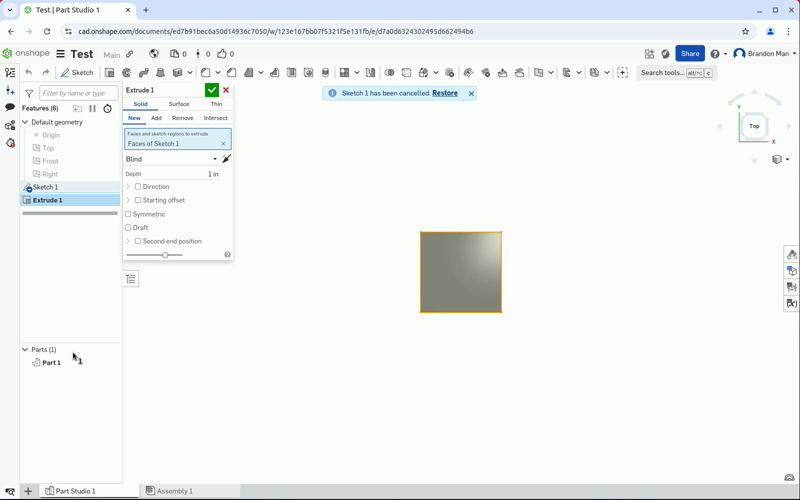
mouse_move(143, 106)
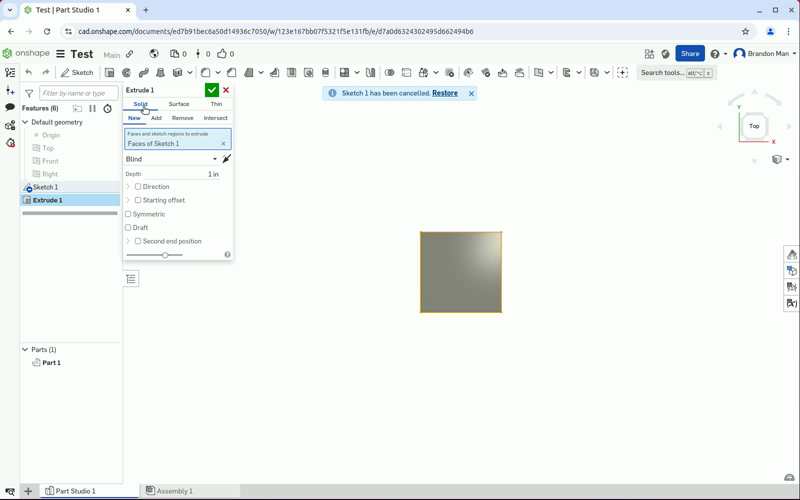
click(143, 106)
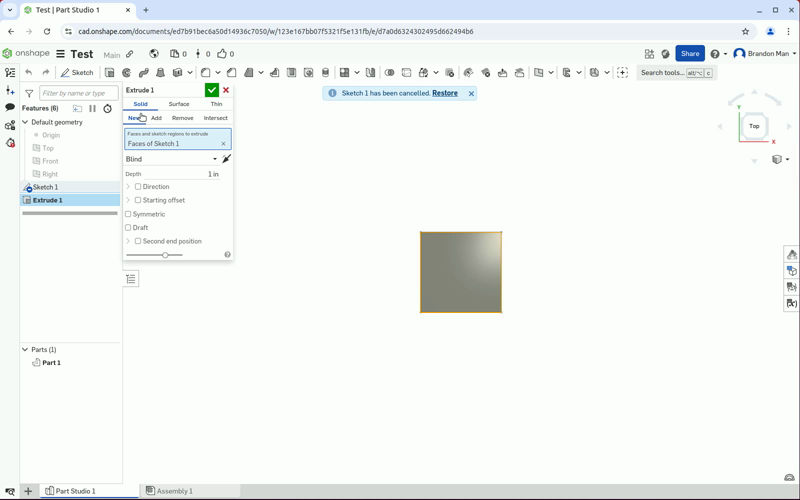
mouse_move(137, 120)
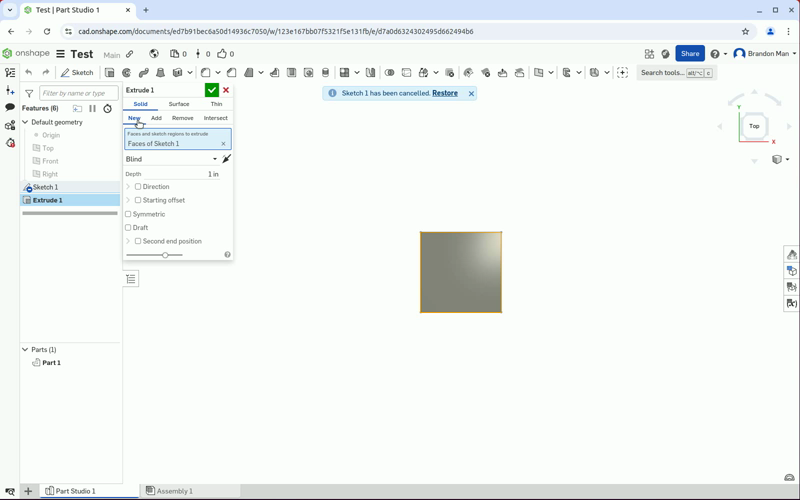
click(137, 120)
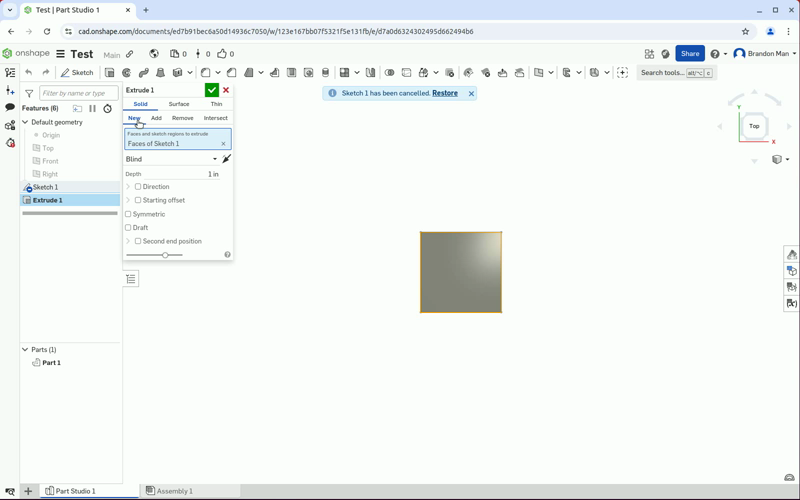
key(tab, 4)
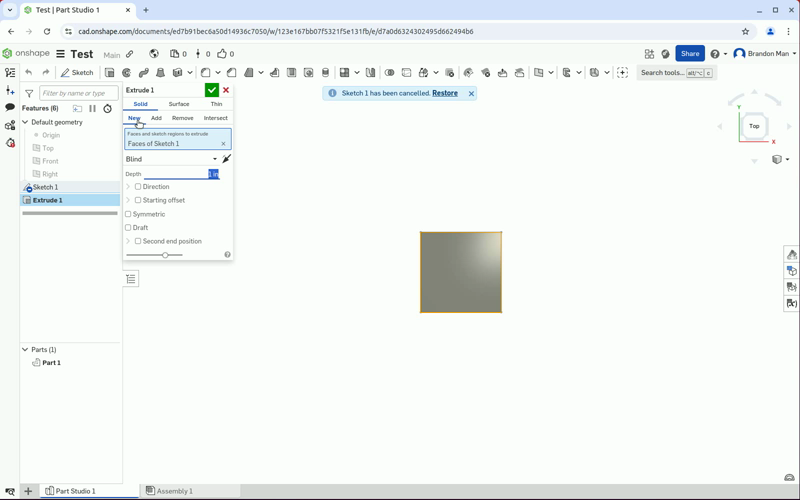
text(16.368)
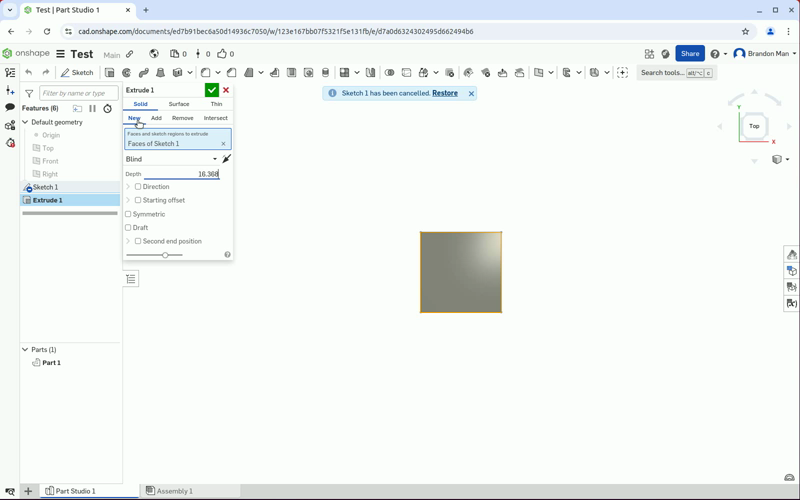
key(enter)
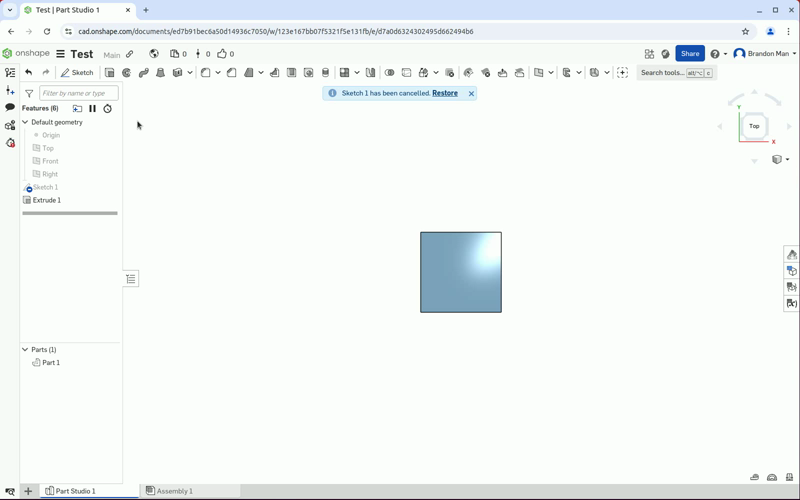
key(shift+h)
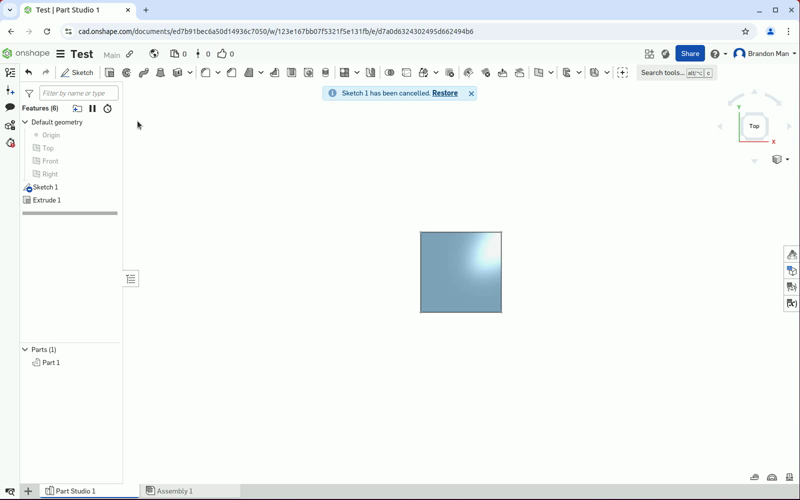
key(shift+h)
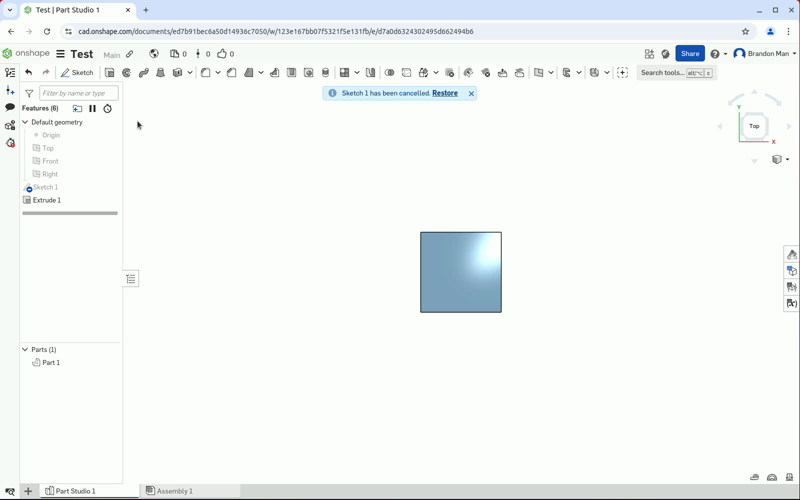
mouse_move(73, 189)
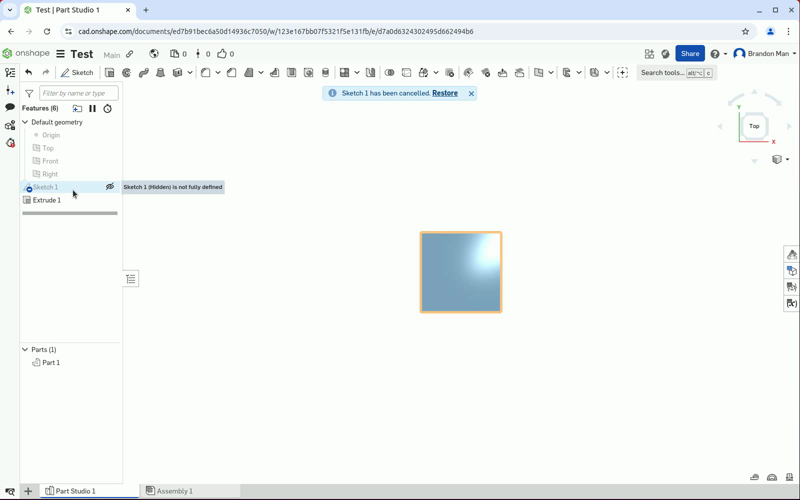
click(73, 189)
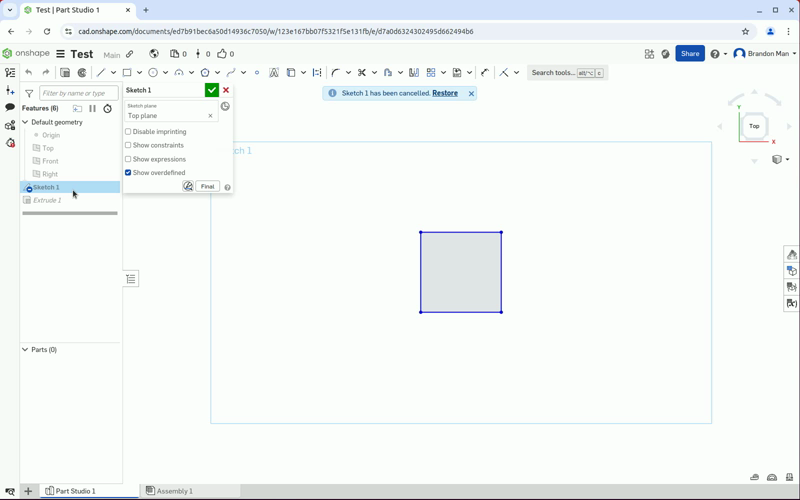
mouse_move(229, 92)
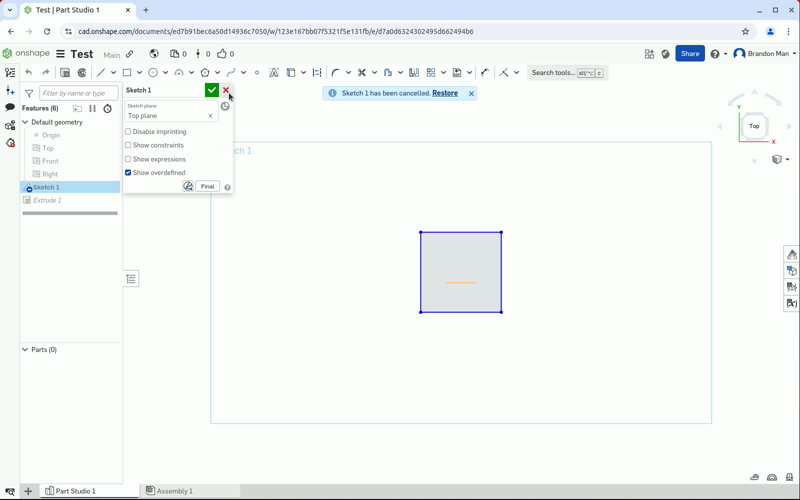
click(229, 92)
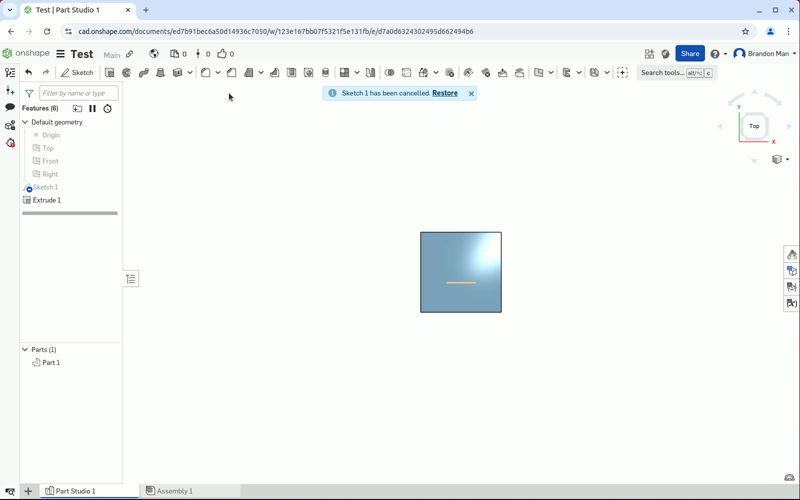
mouse_move(541, 75)
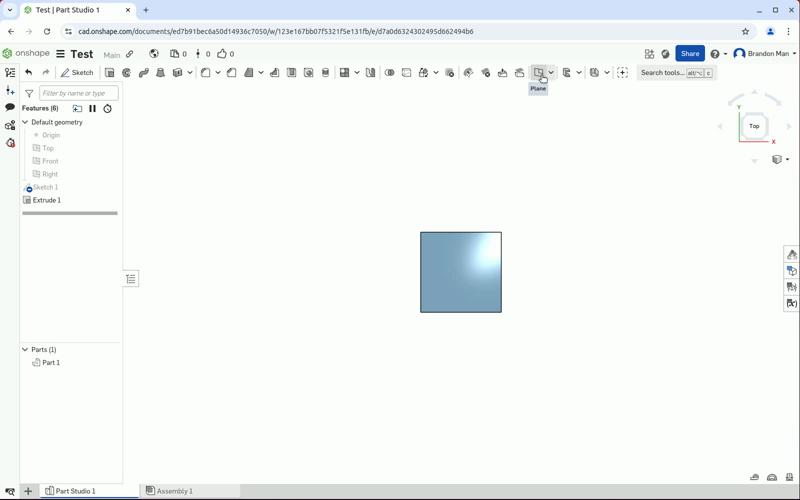
click(541, 75)
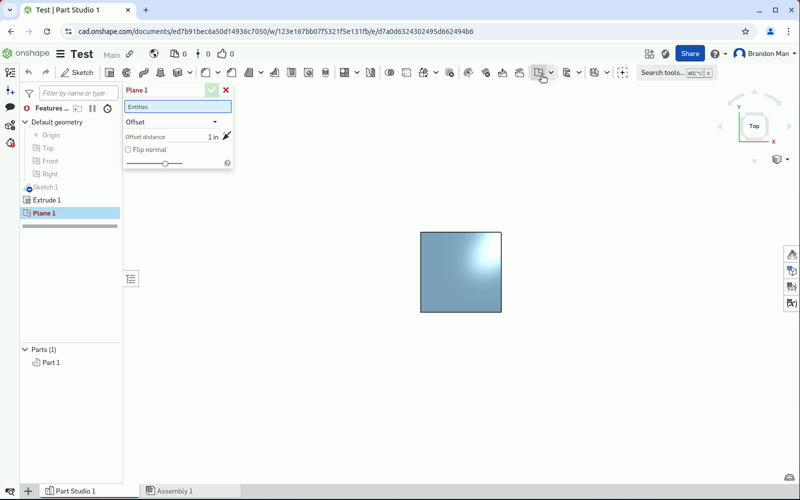
mouse_move(73, 150)
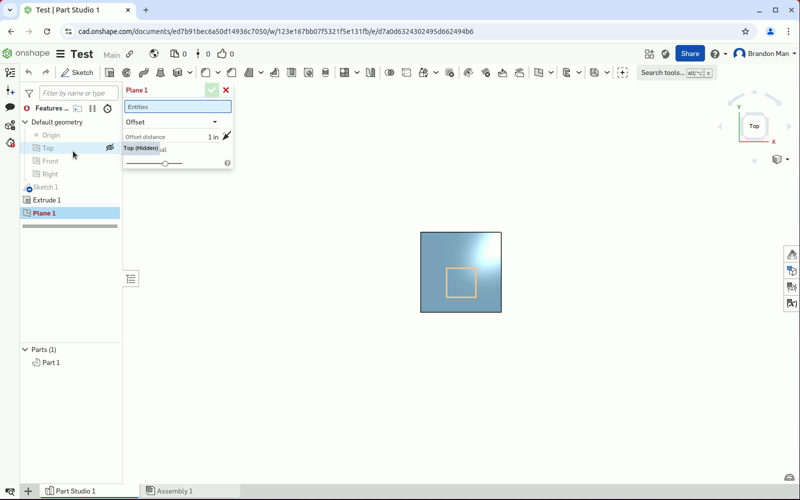
click(73, 150)
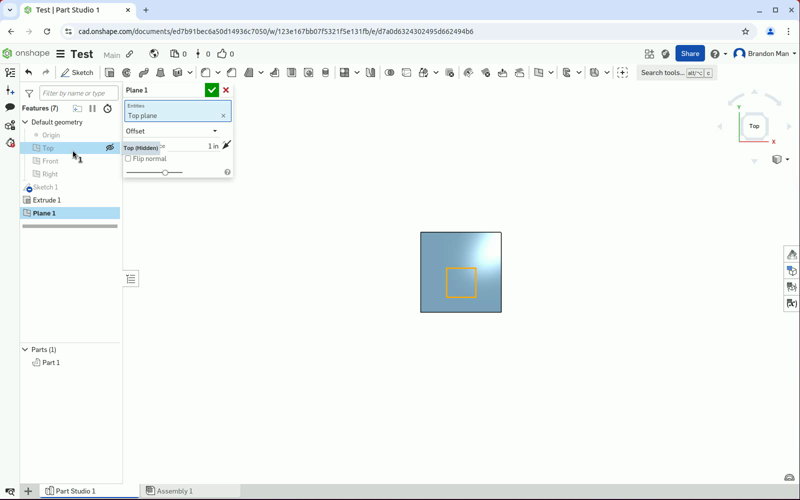
key(tab, 2)
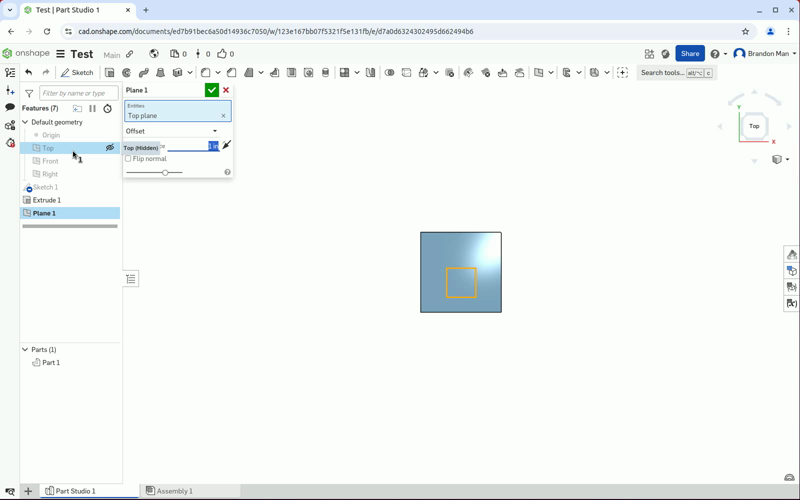
text(16.361)
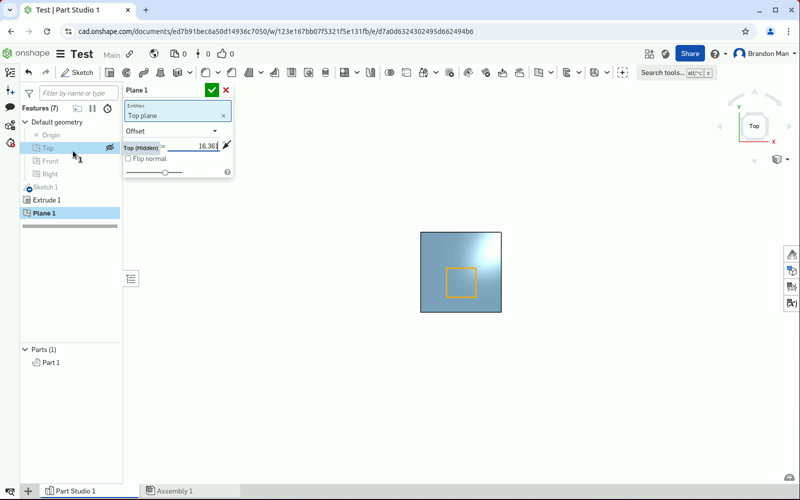
key(enter, 2)
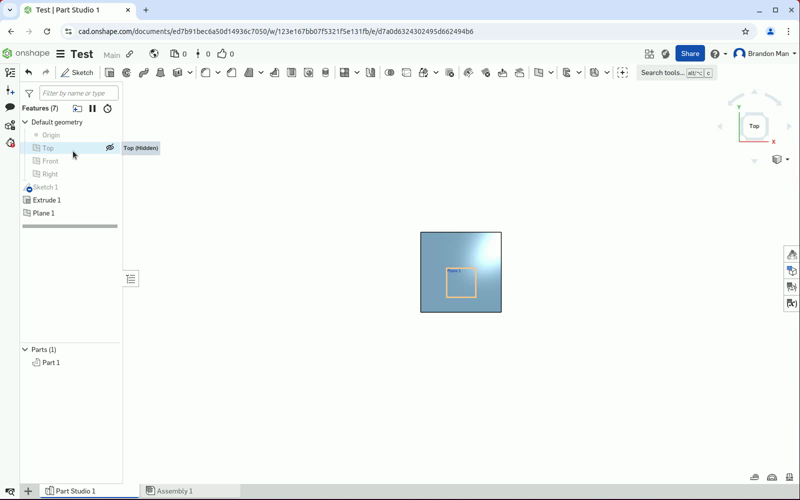
key(shift+s)
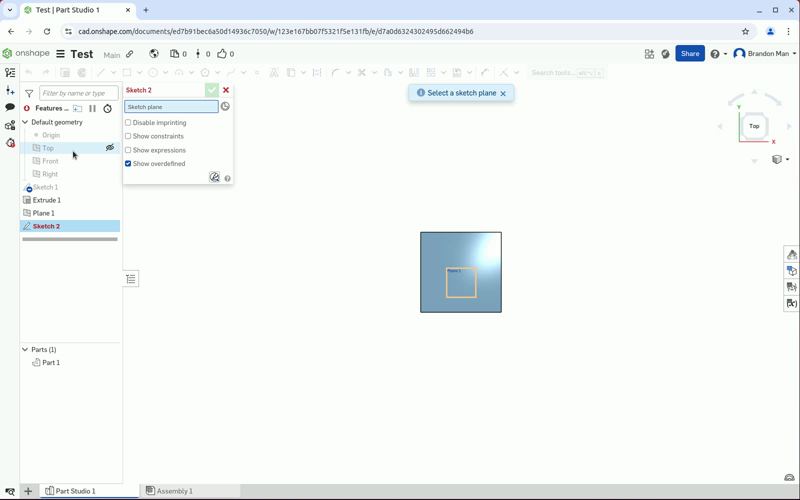
mouse_move(73, 215)
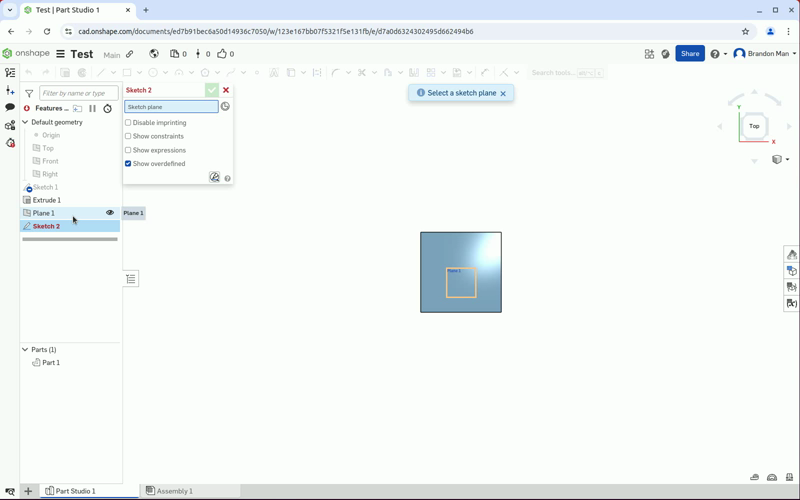
click(73, 215)
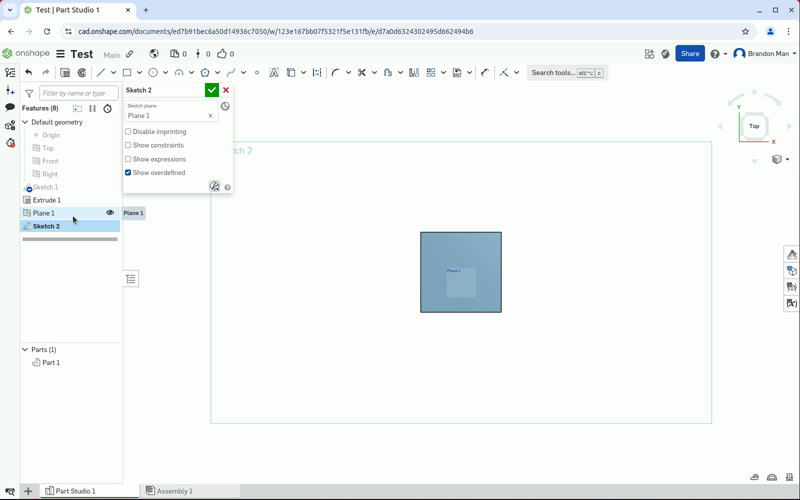
mouse_move(73, 352)
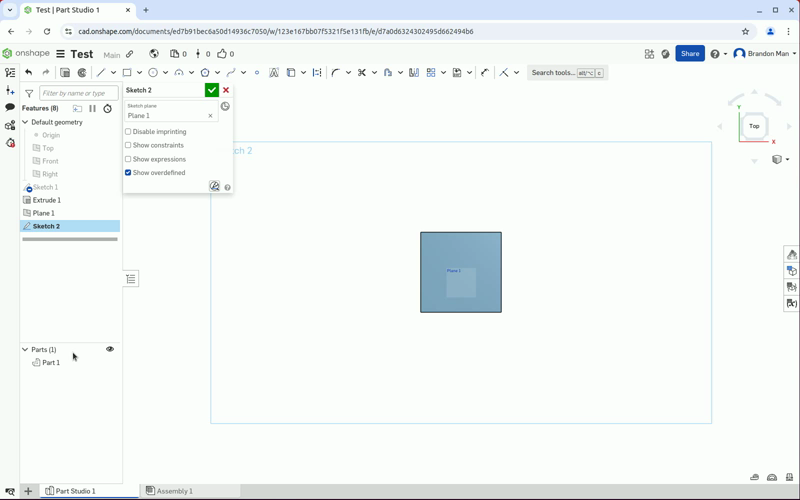
key(y)
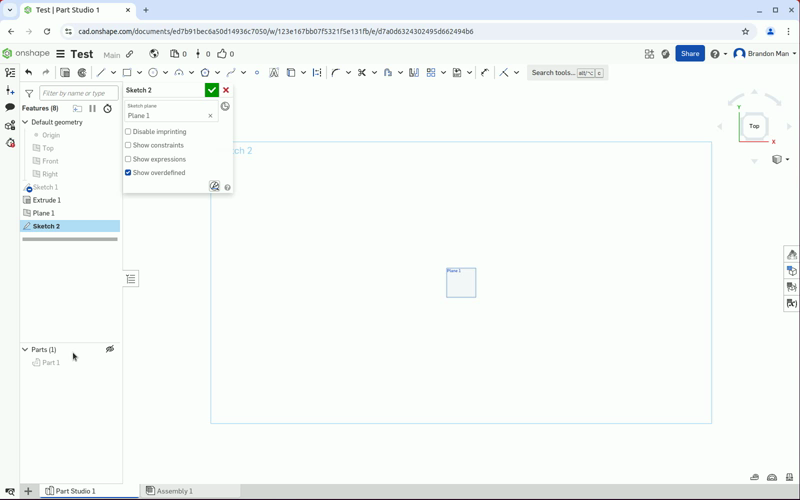
key(c)
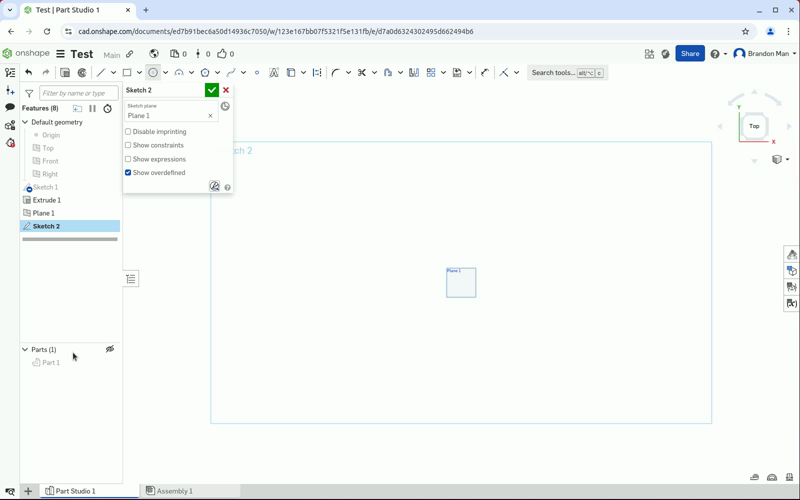
key_down(shift)
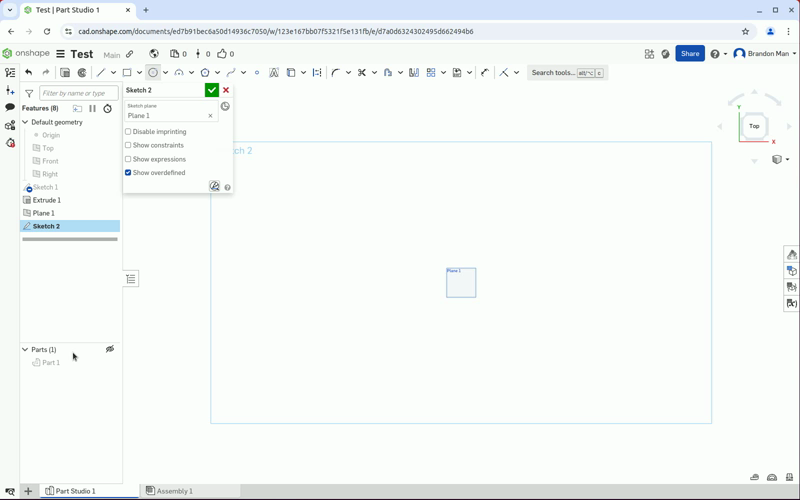
mouse_move(461, 271)
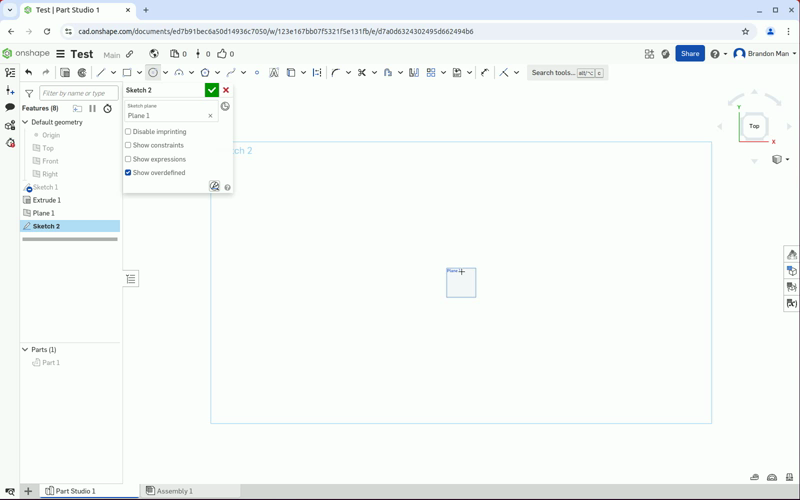
click(461, 271)
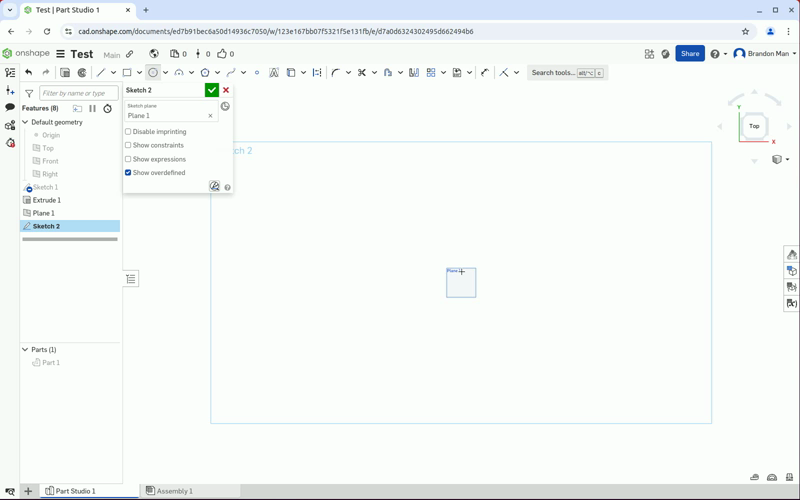
key_up(shift)
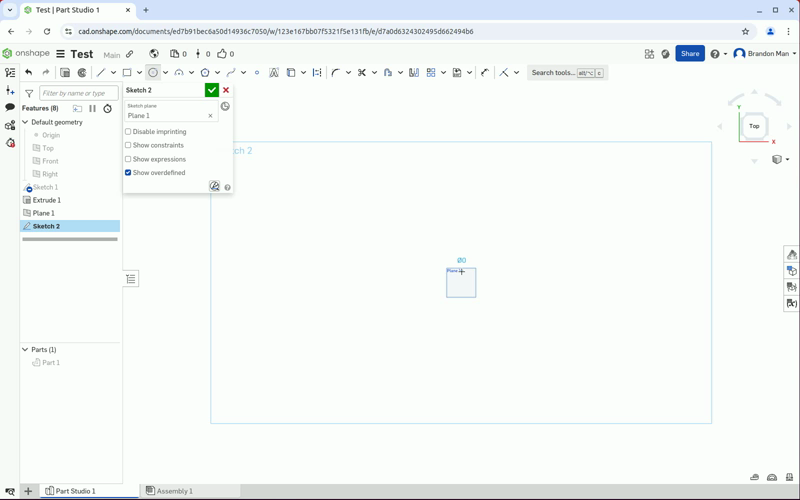
mouse_move(495, 271)
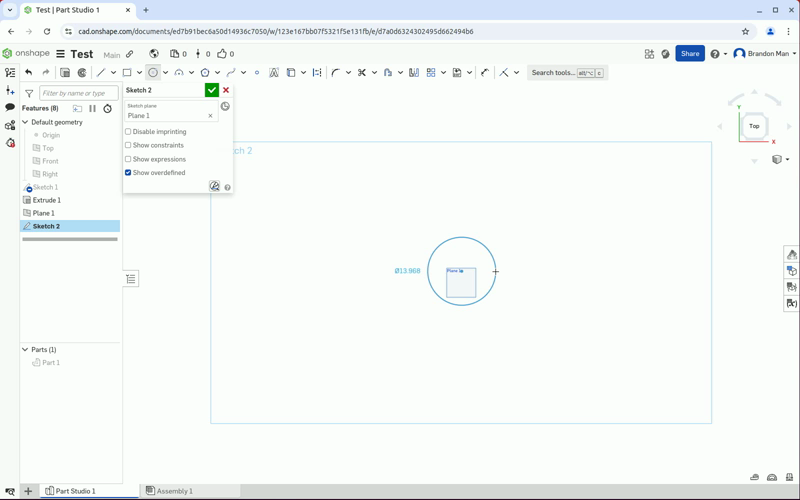
click(495, 271)
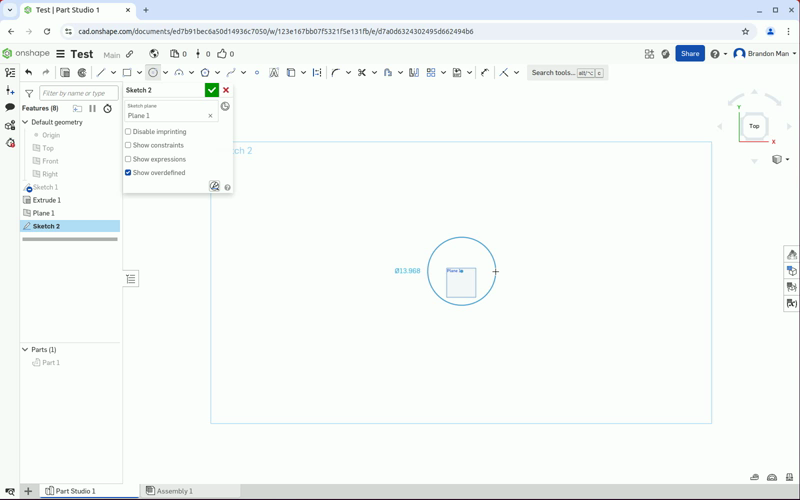
key(esc)
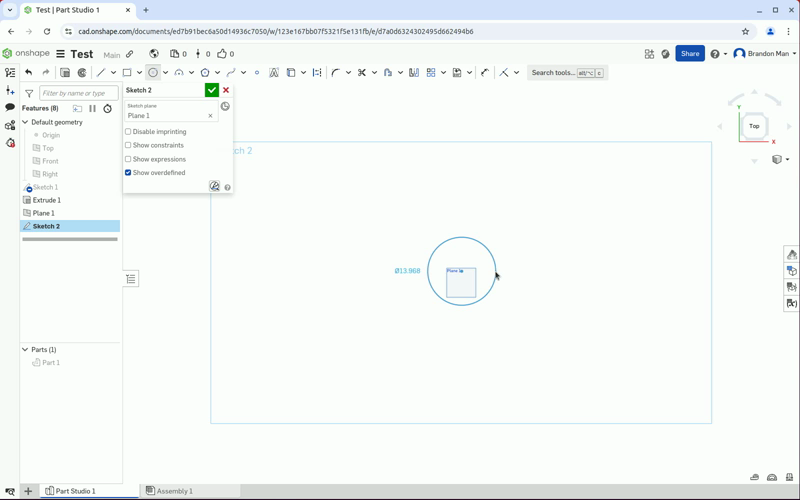
mouse_move(477, 272)
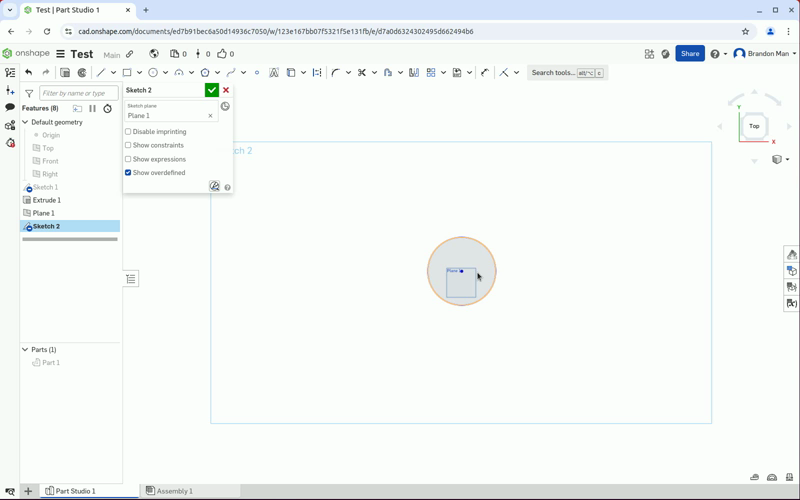
click(477, 272)
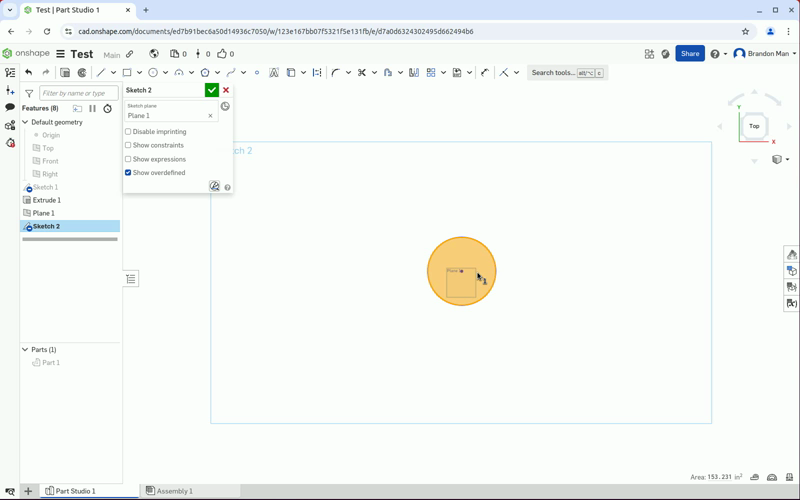
mouse_move(73, 352)
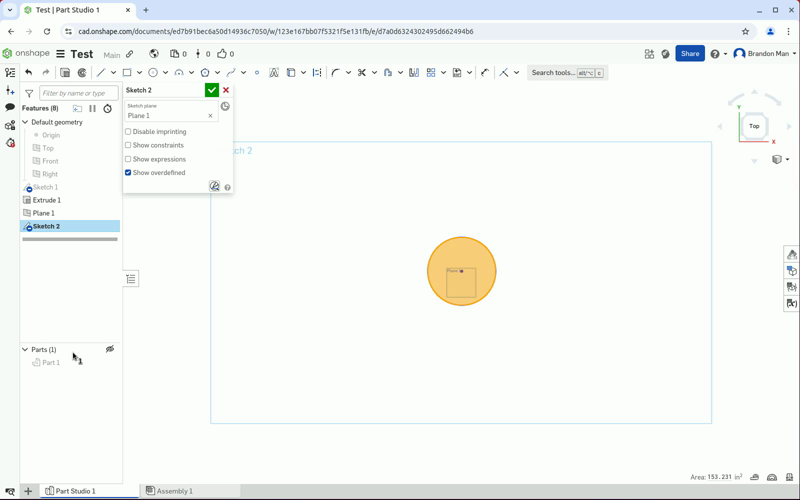
key(shift+y)
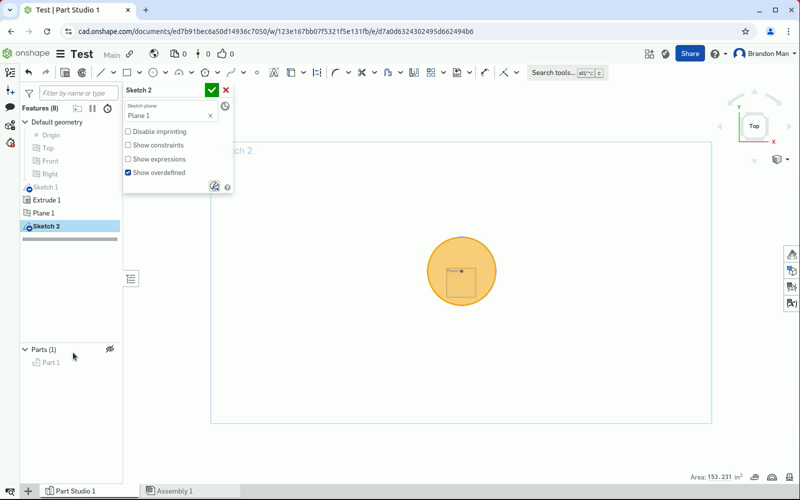
key(shift+e)
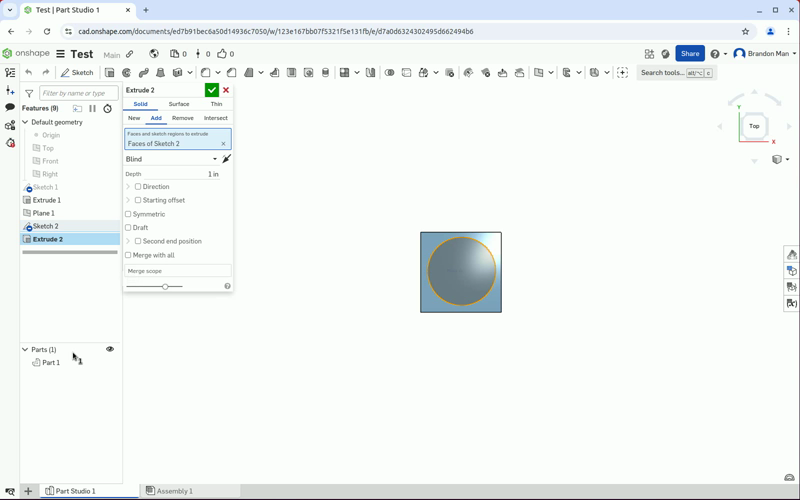
mouse_move(143, 106)
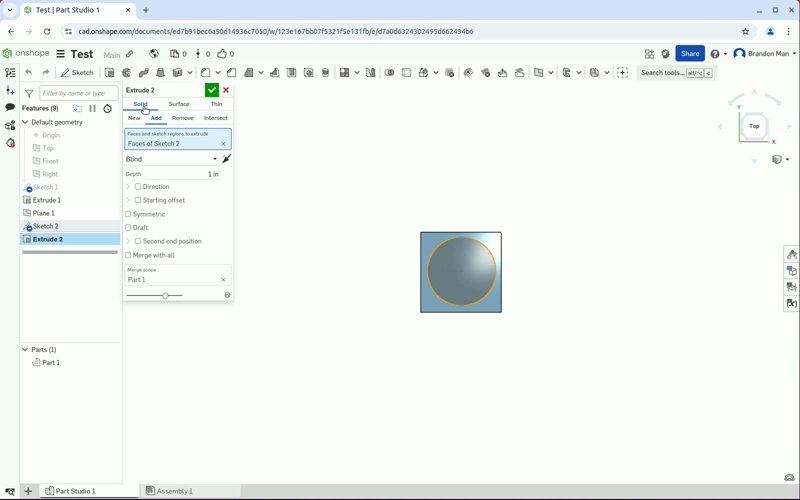
click(143, 106)
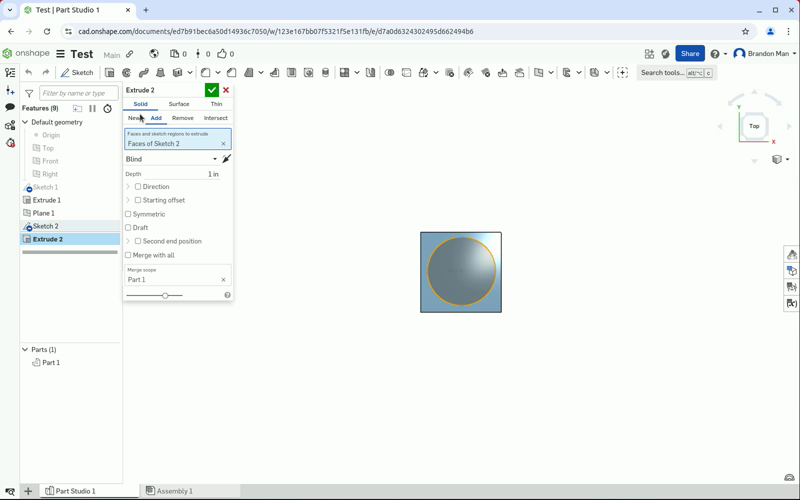
mouse_move(137, 120)
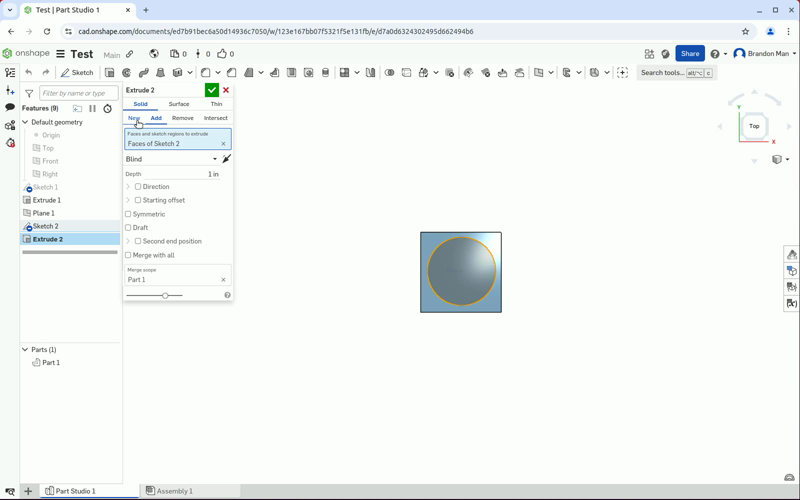
click(137, 120)
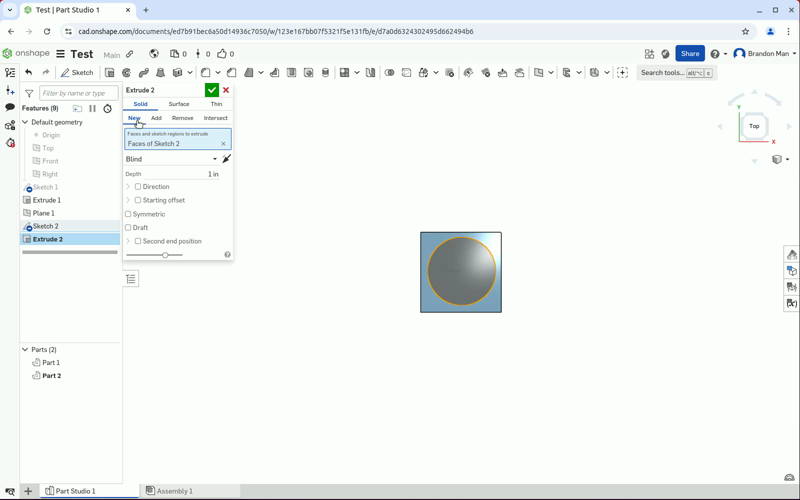
key(tab, 4)
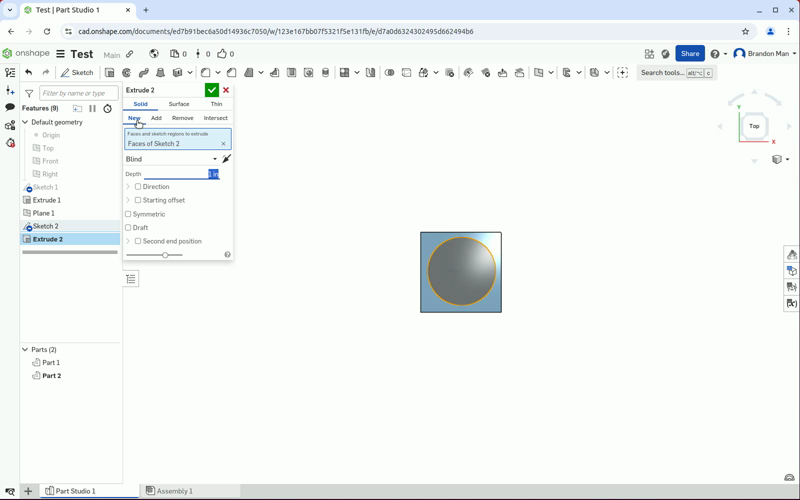
text(6.74)
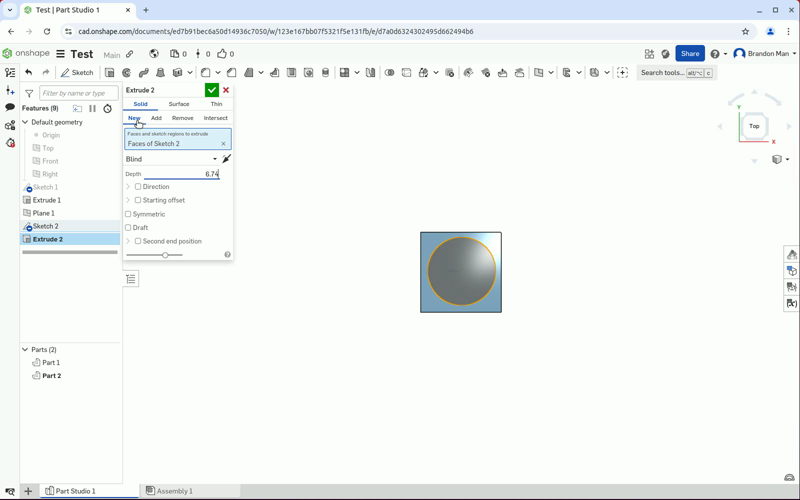
key(enter)
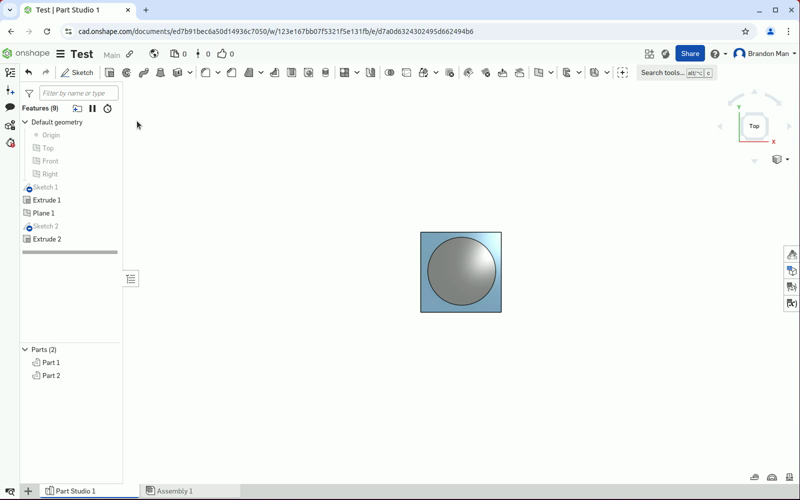
key(shift+h)
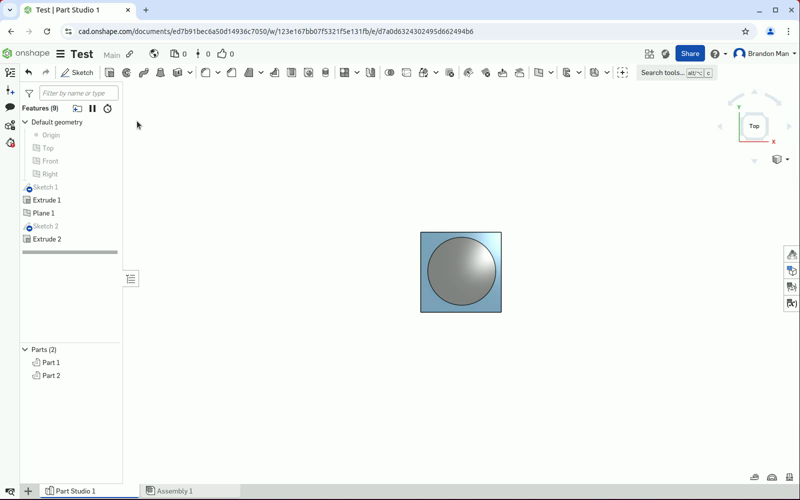
key(shift+h)
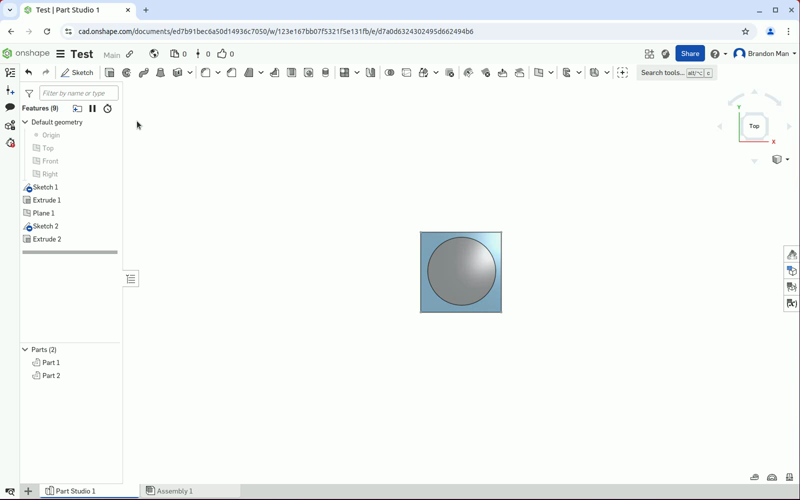
key(shift+7)
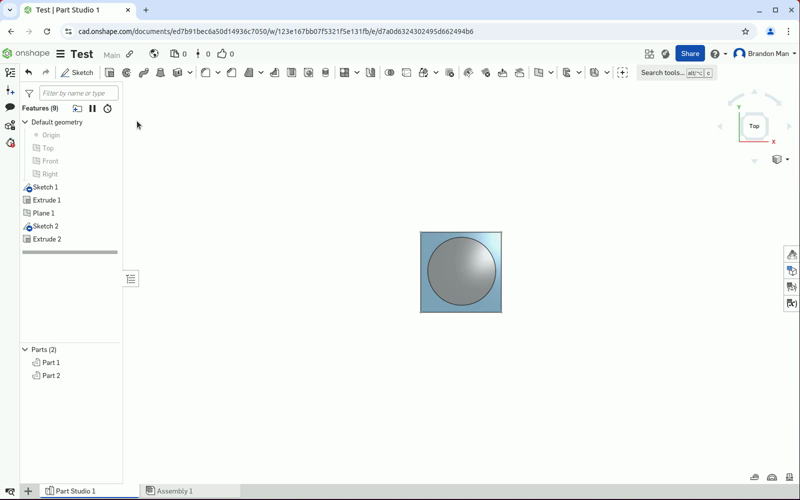
key(up, 3)
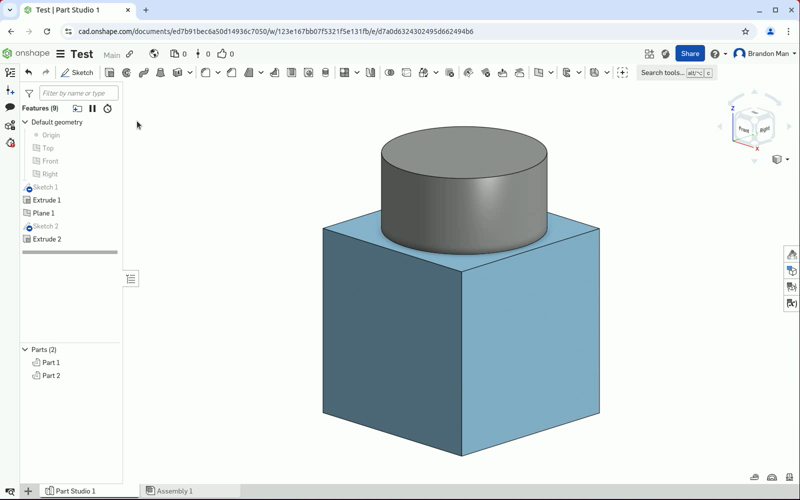
key(left, 3)
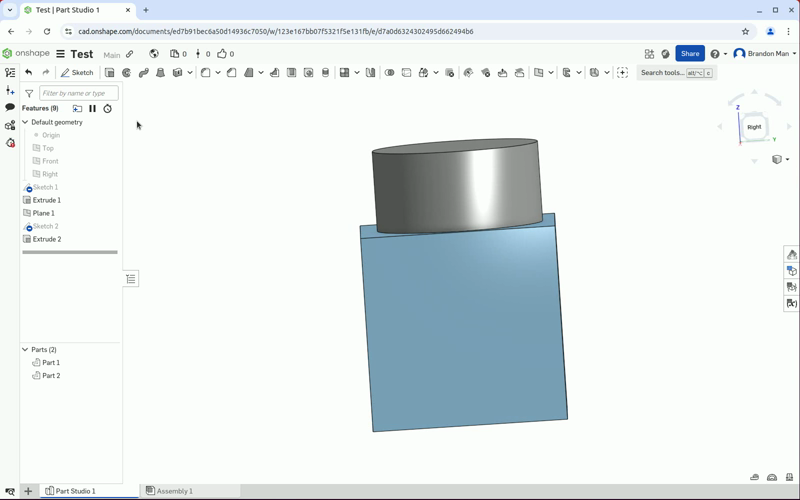
key(right, 3)
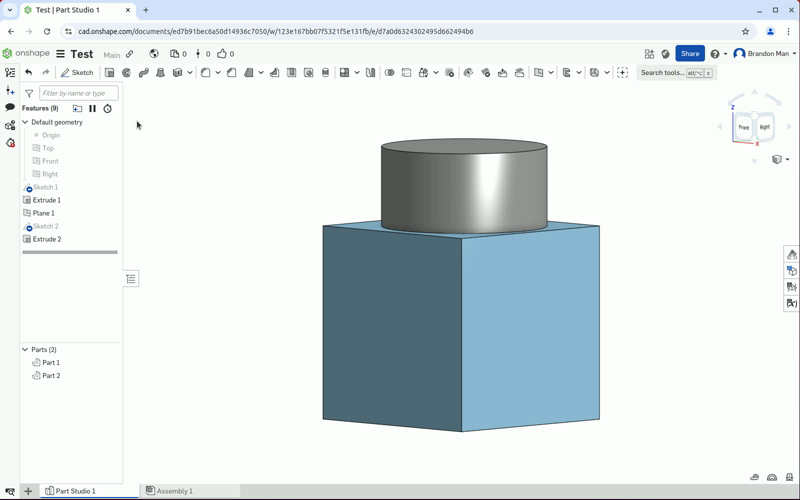
key(down, 3)
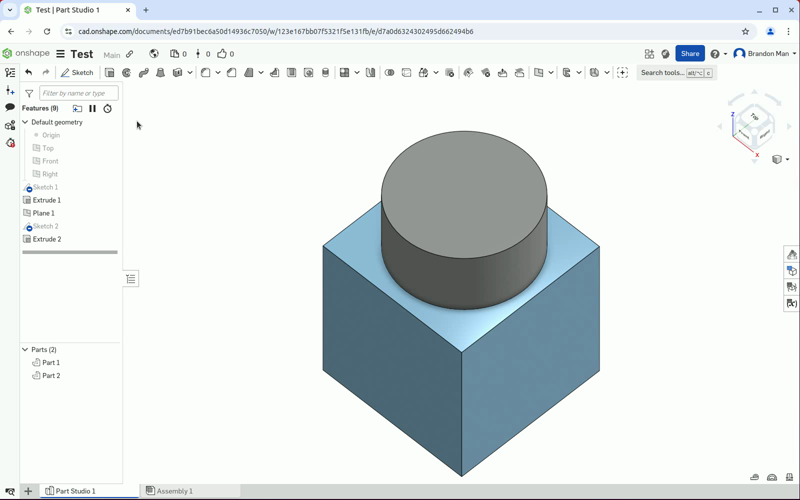
mouse_move(73, 189)
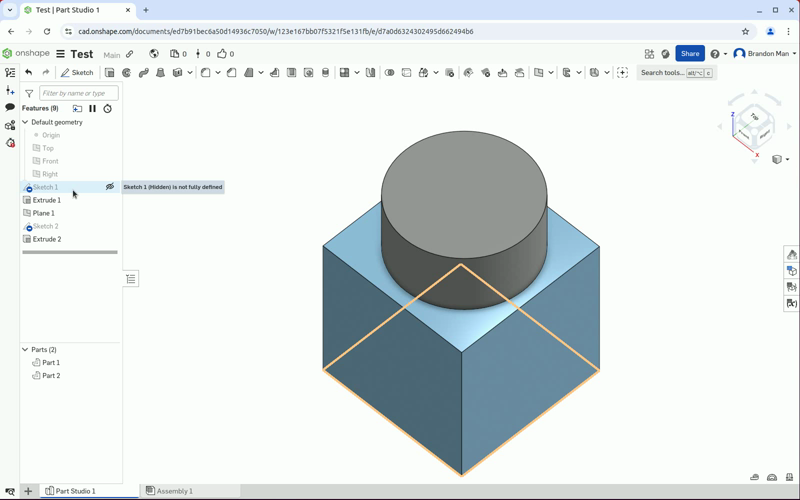
click(73, 189)